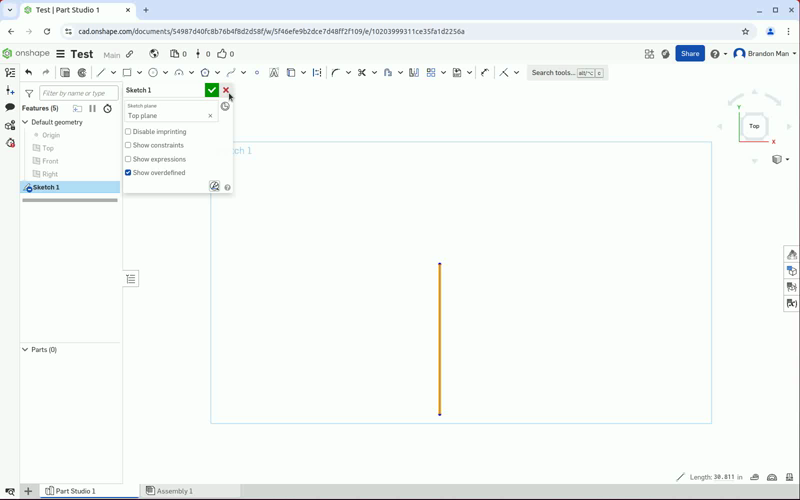
key(shift+h)
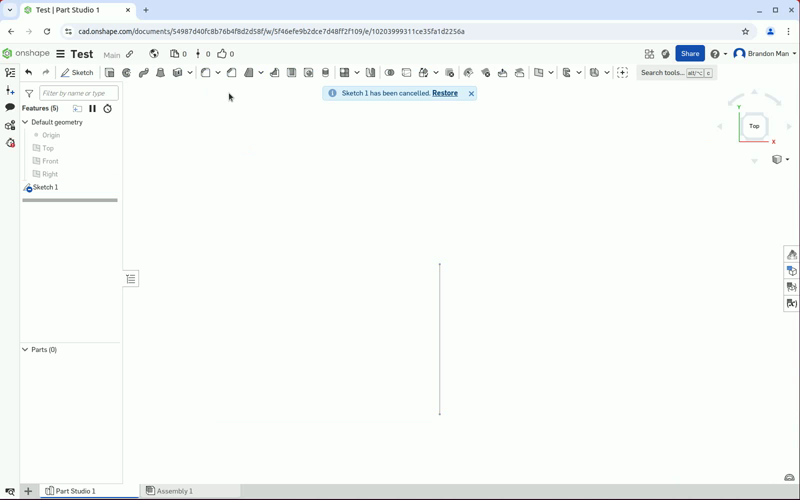
key(shift+s)
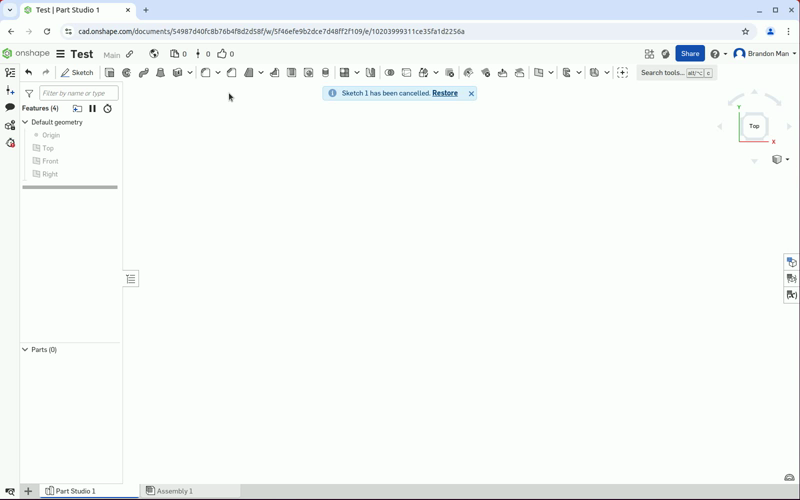
mouse_move(73, 150)
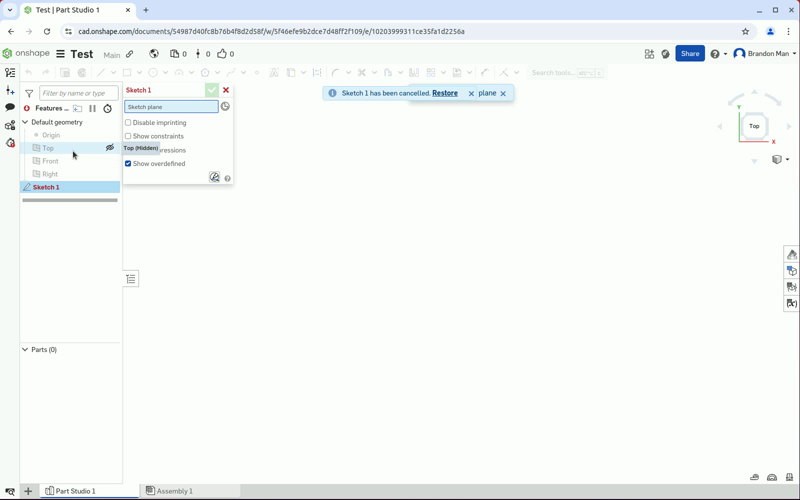
click(73, 150)
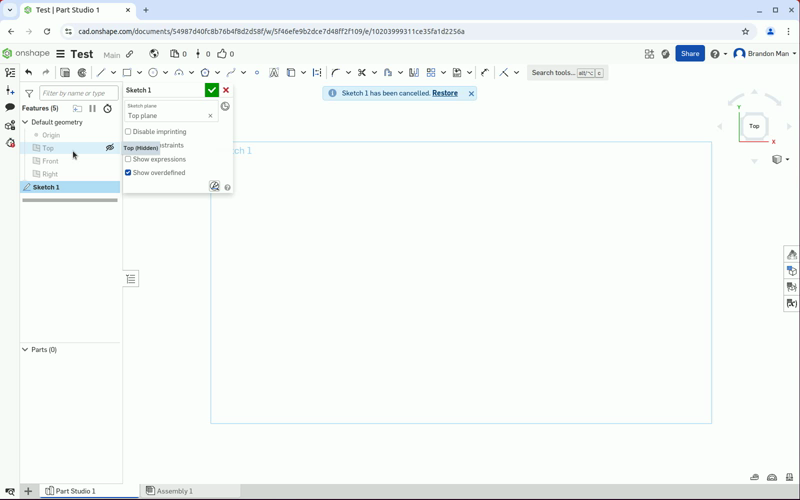
mouse_move(73, 352)
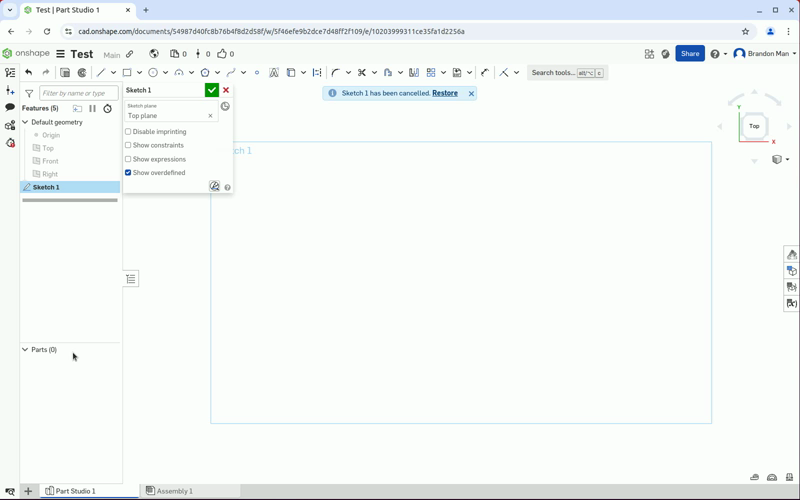
key(y)
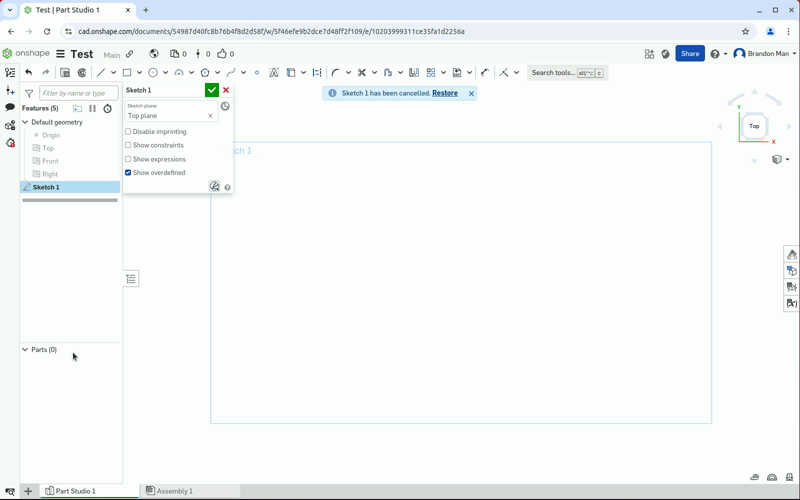
key(c)
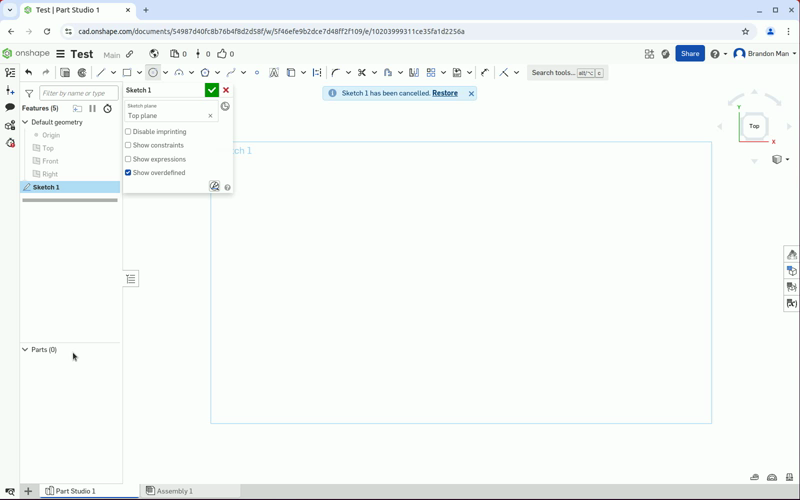
key_down(shift)
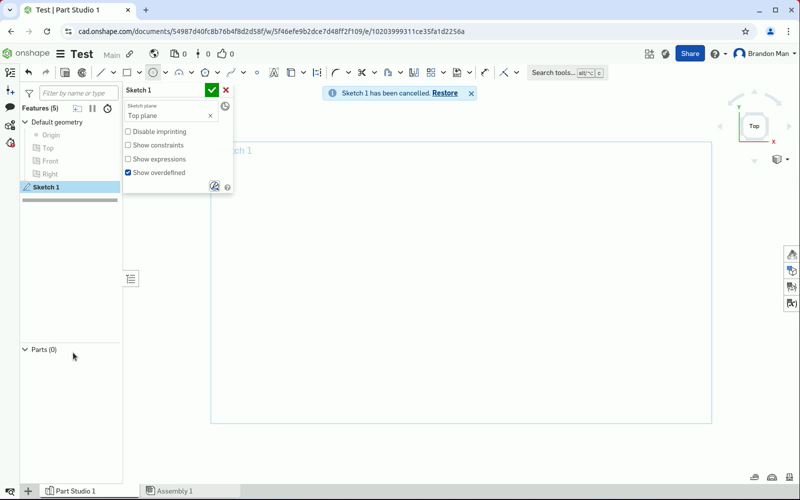
mouse_move(461, 282)
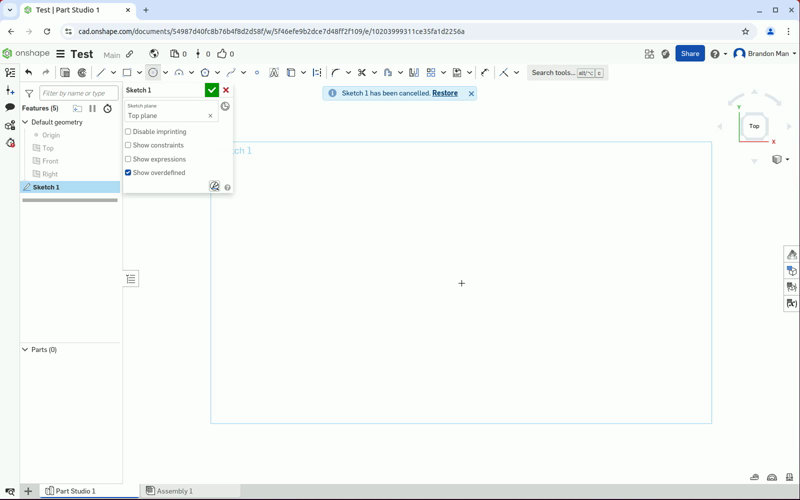
click(461, 282)
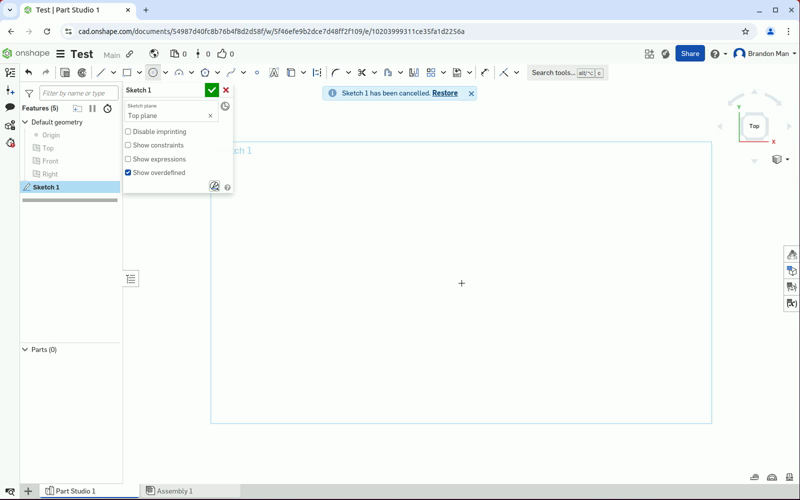
key_up(shift)
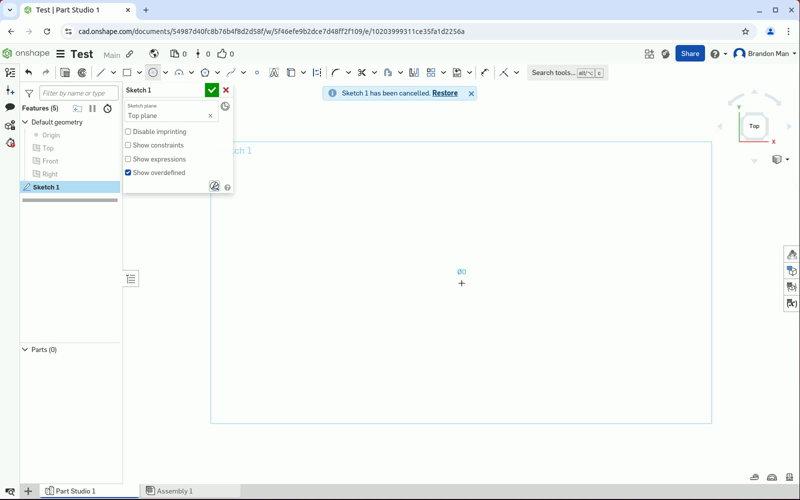
mouse_move(507, 282)
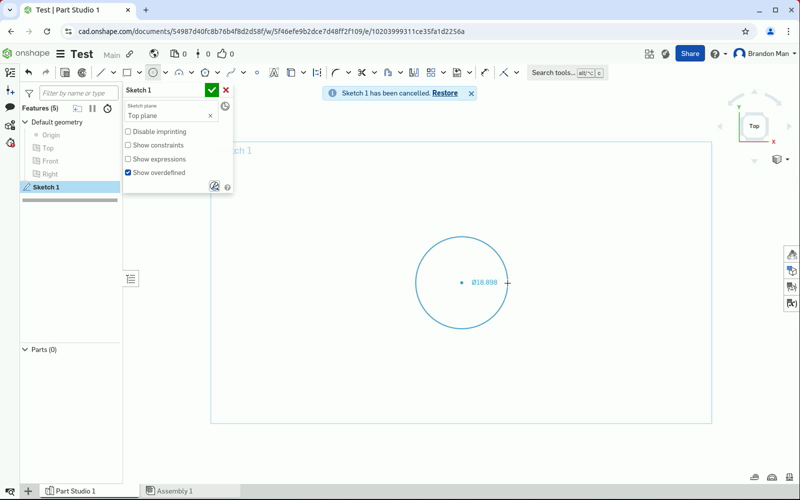
click(507, 282)
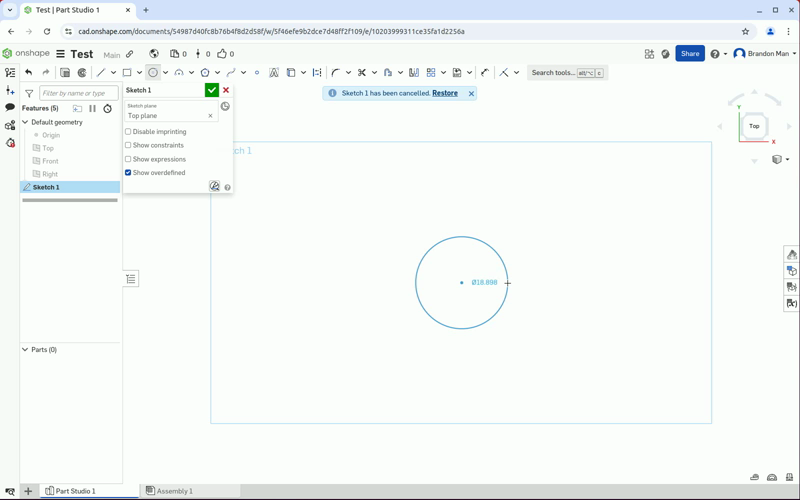
key(esc)
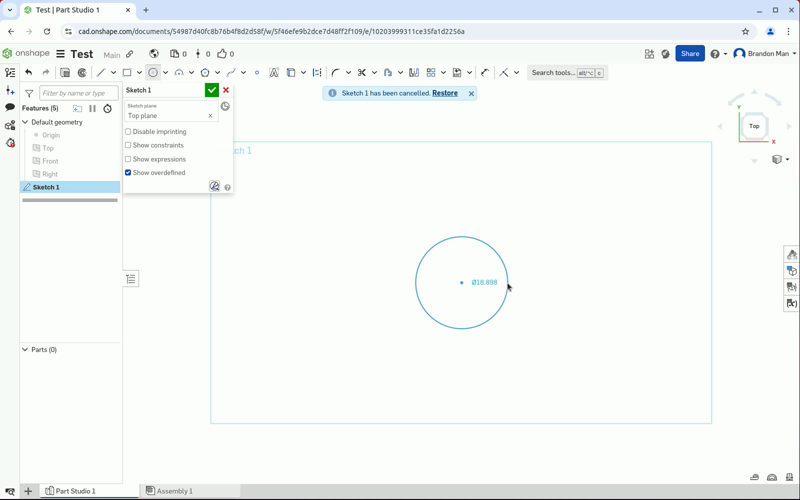
mouse_move(492, 291)
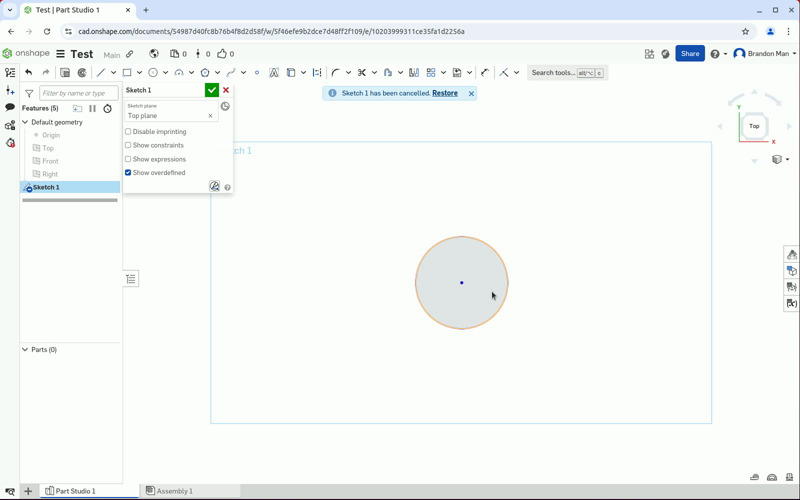
click(492, 291)
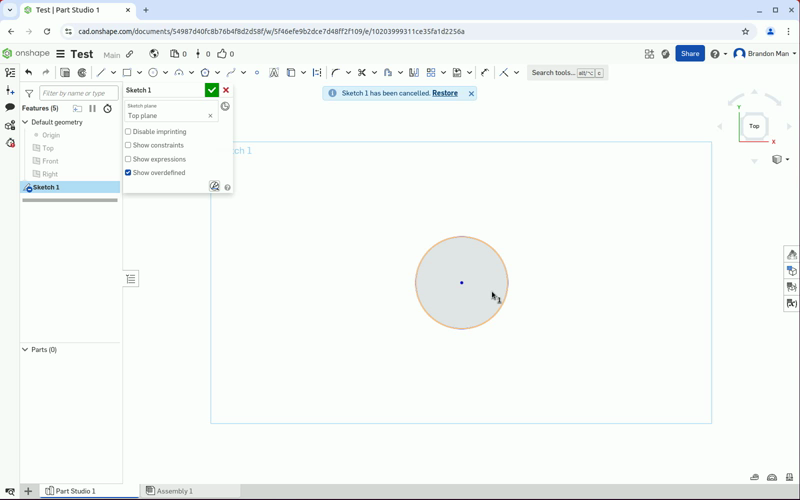
mouse_move(73, 352)
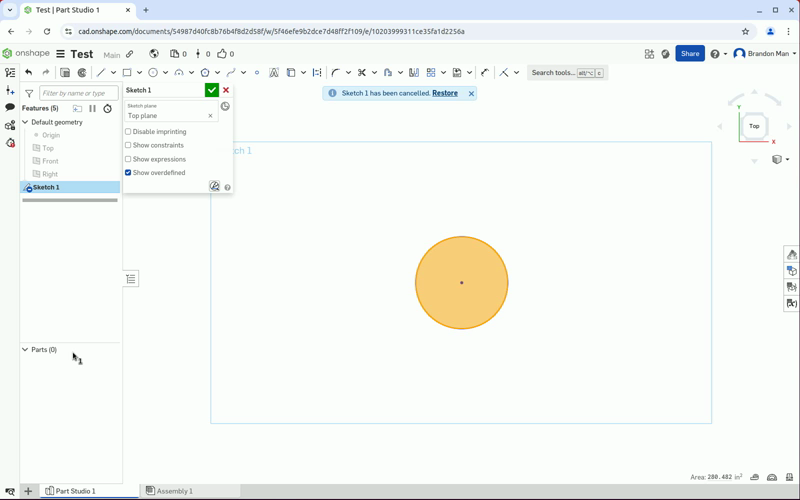
key(shift+y)
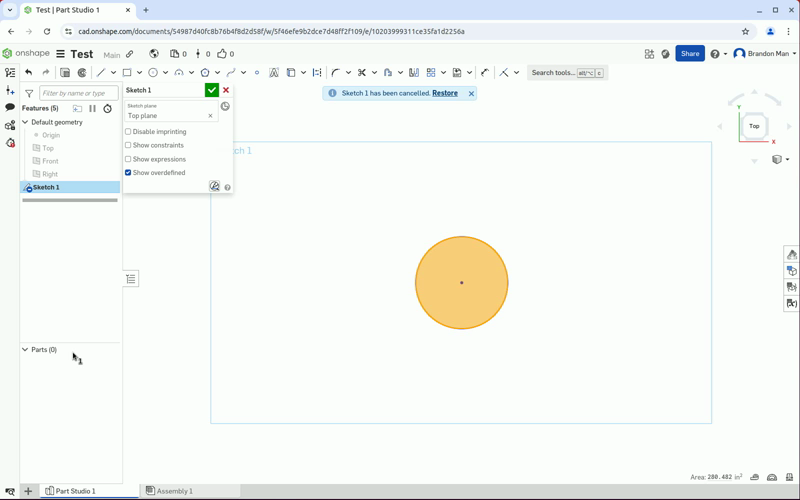
key(shift+e)
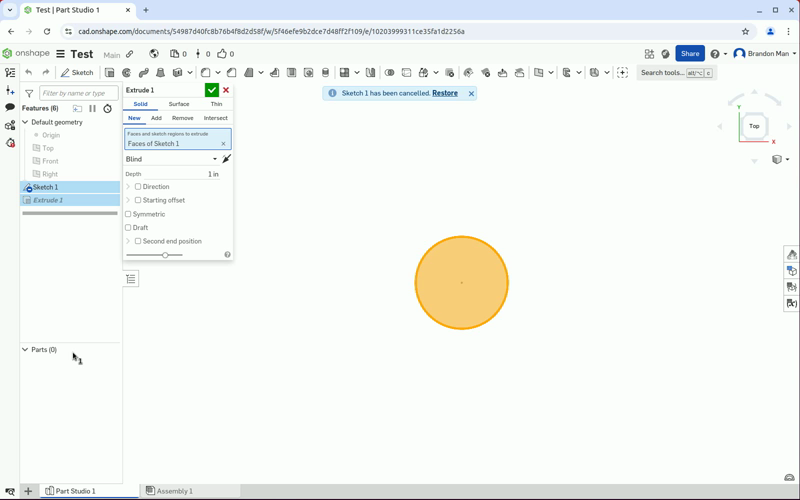
mouse_move(143, 106)
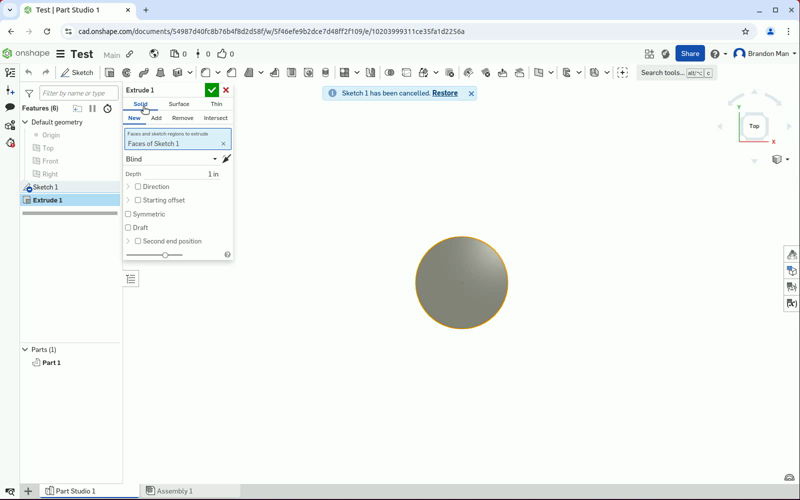
click(143, 106)
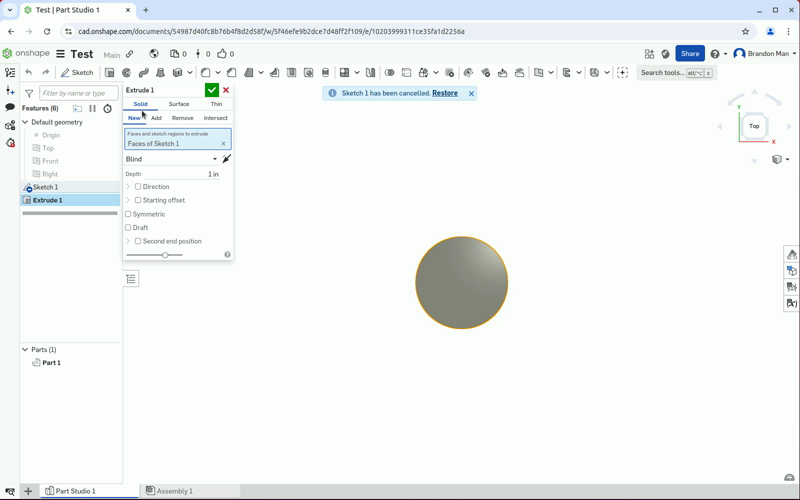
mouse_move(137, 120)
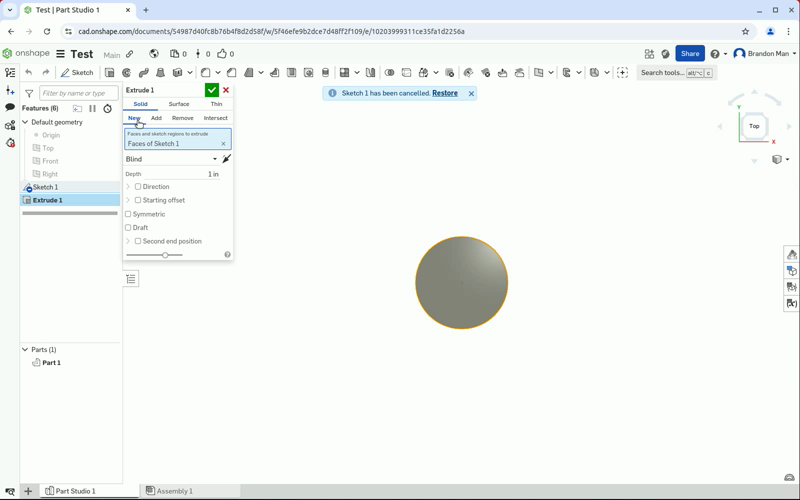
click(137, 120)
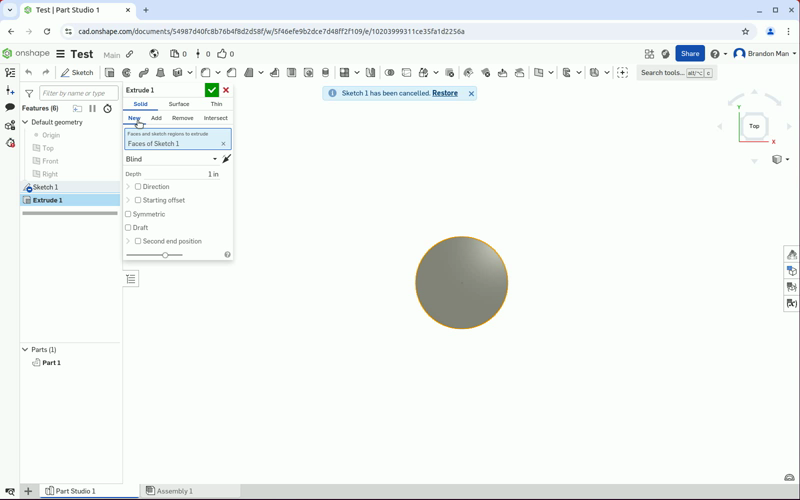
key(tab, 4)
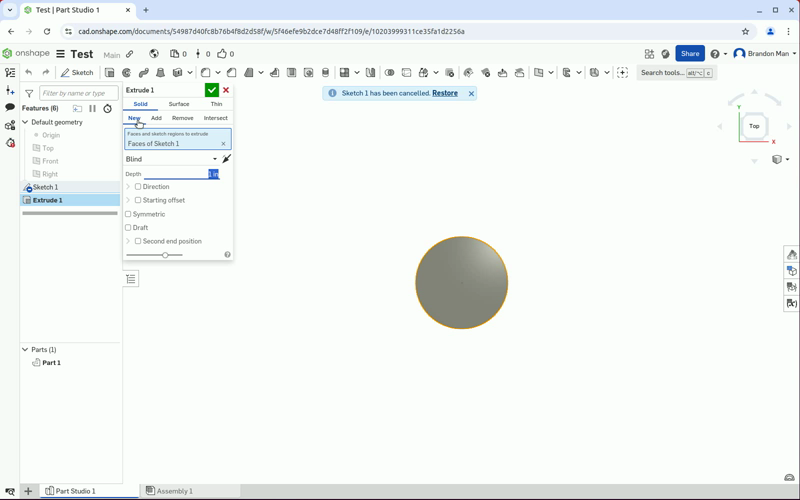
text(23.108)
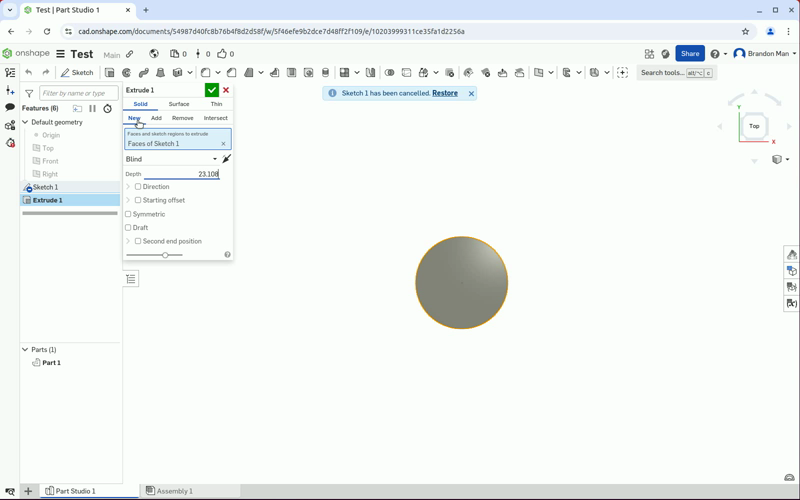
key(enter)
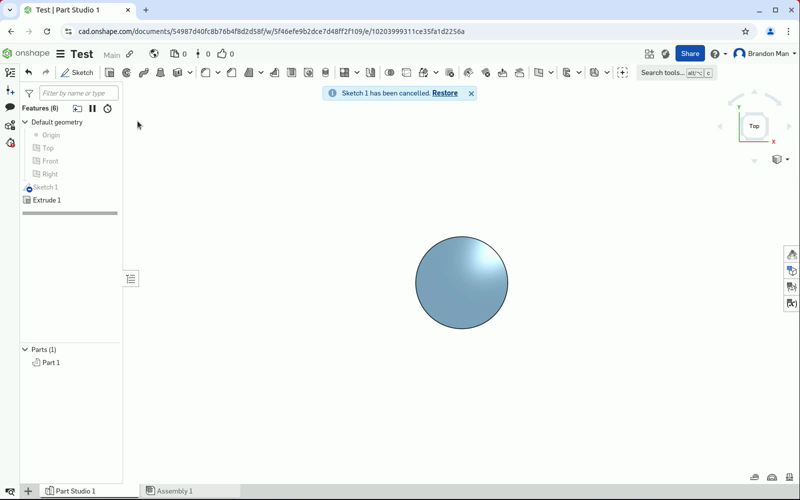
key(shift+h)
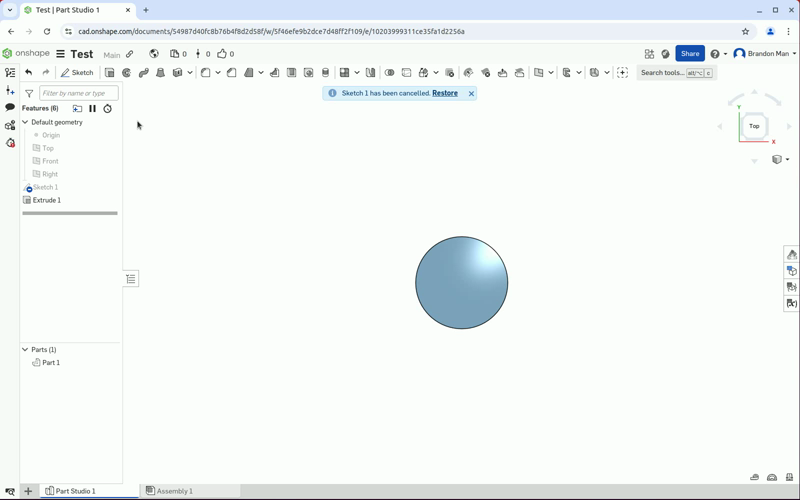
key(shift+h)
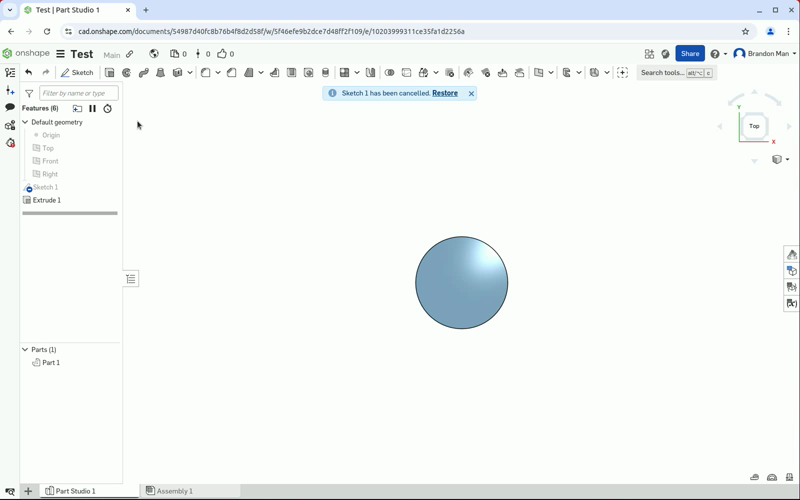
mouse_move(73, 189)
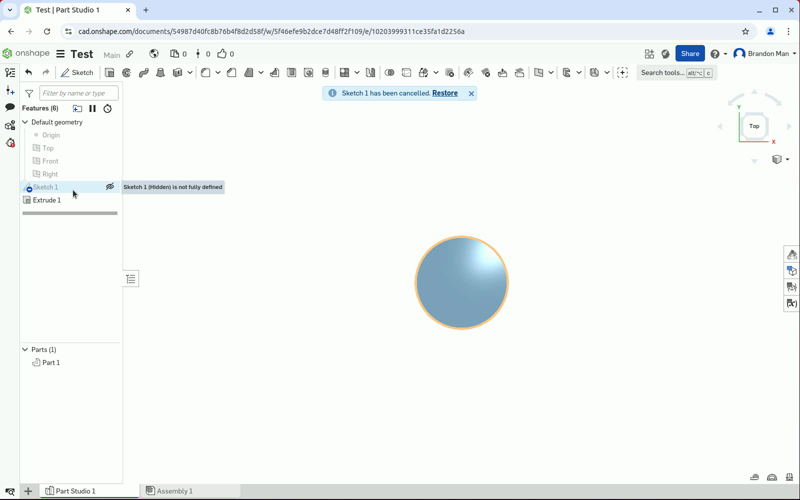
click(73, 189)
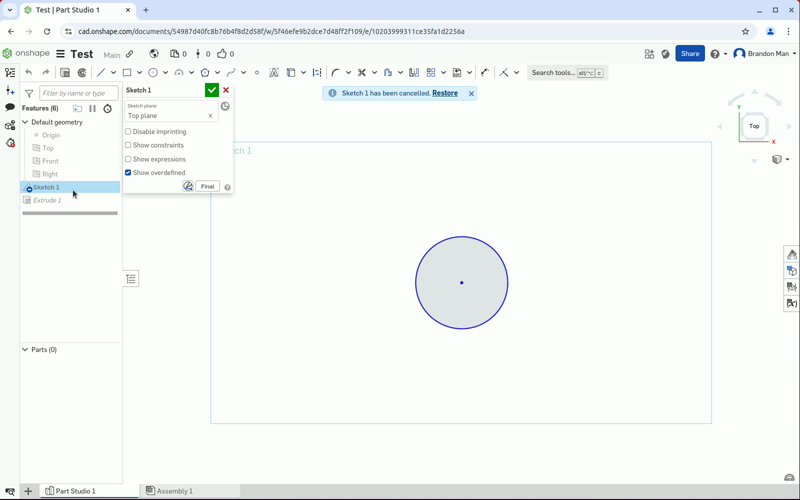
mouse_move(229, 92)
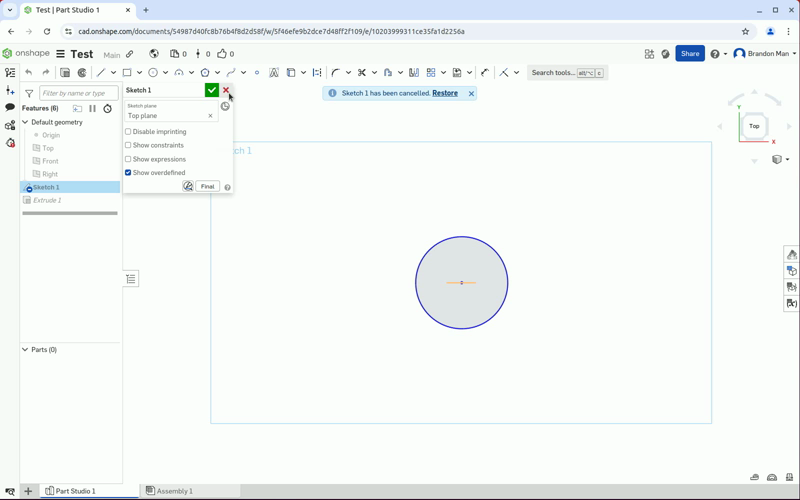
click(229, 92)
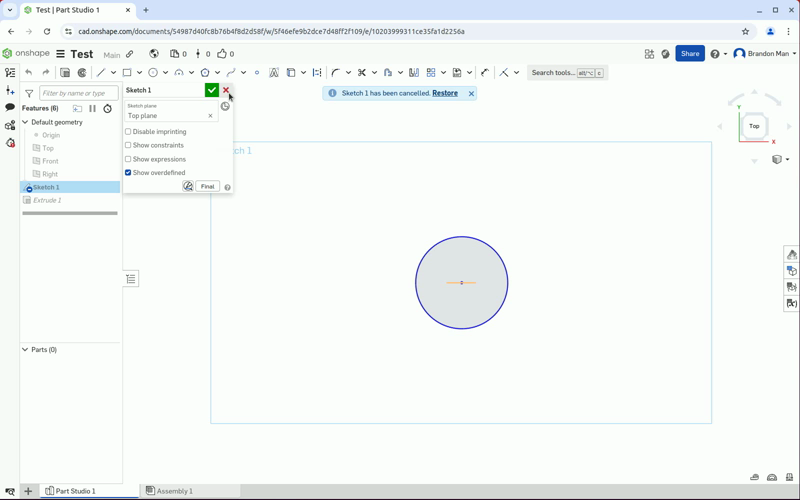
key(shift+s)
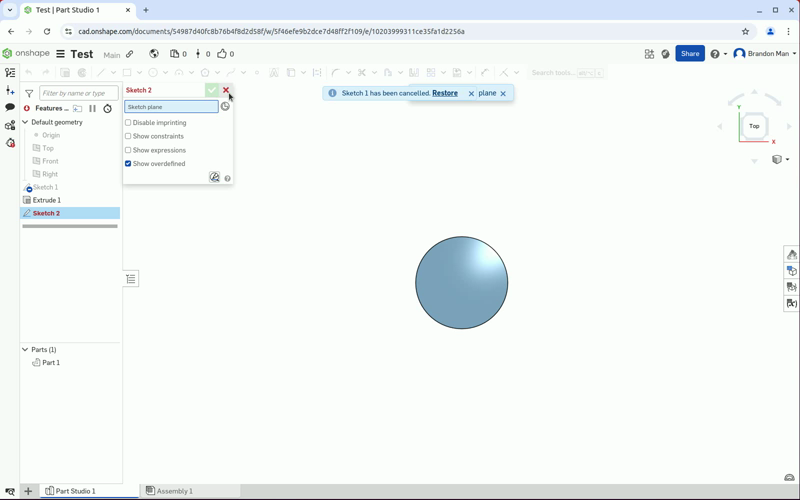
mouse_move(73, 150)
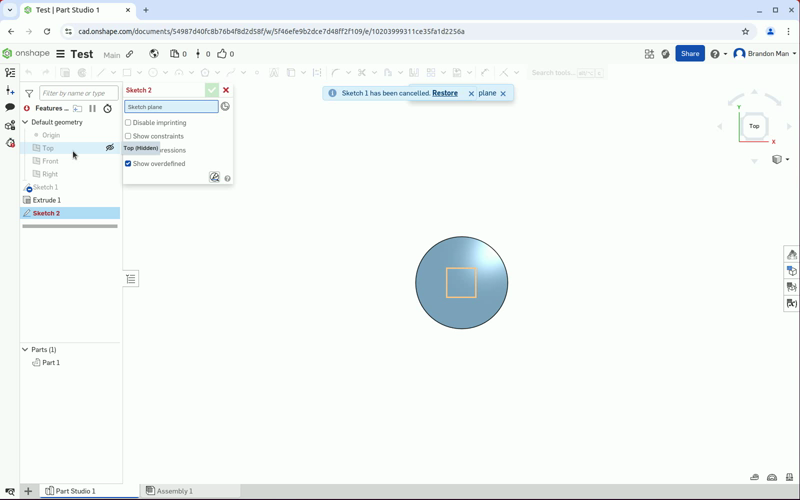
click(73, 150)
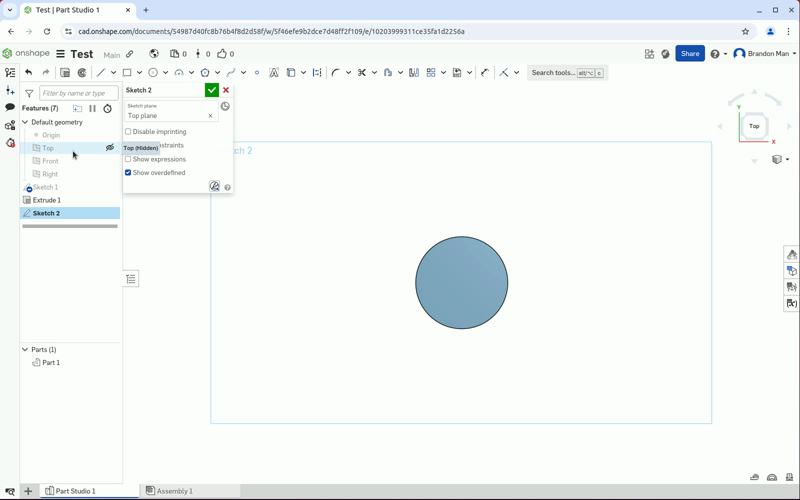
mouse_move(73, 352)
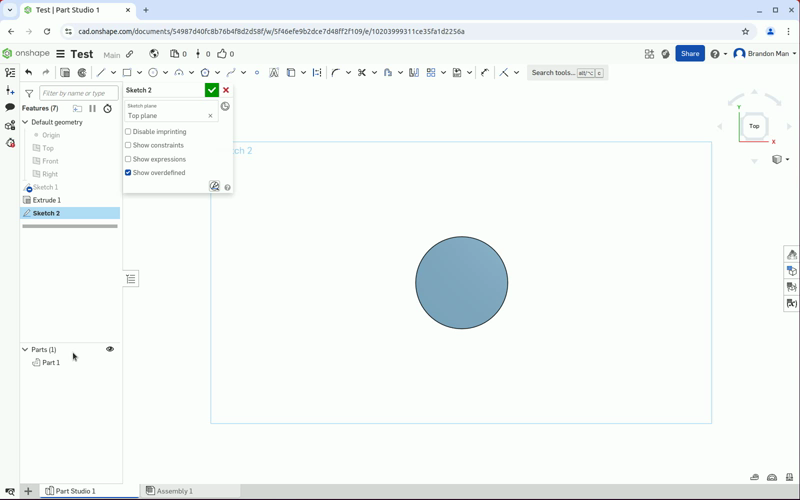
key(y)
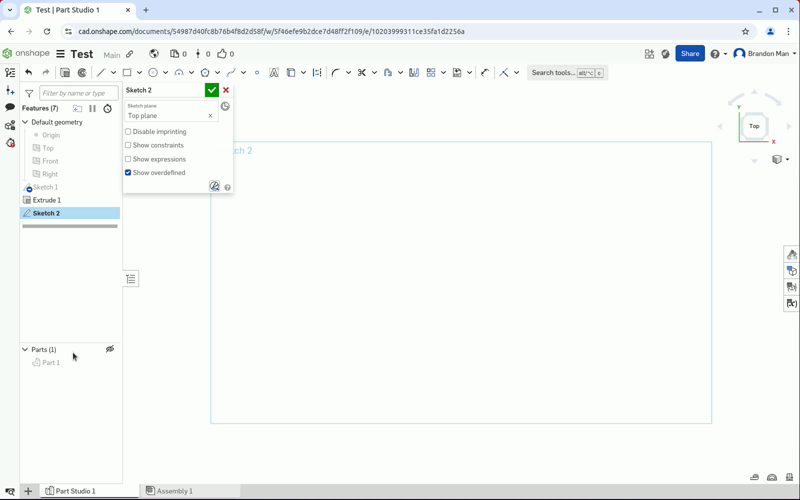
key(c)
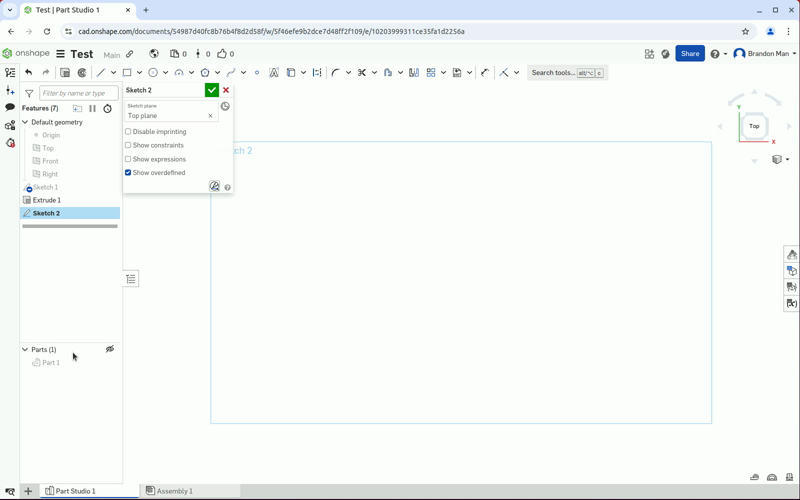
key_down(shift)
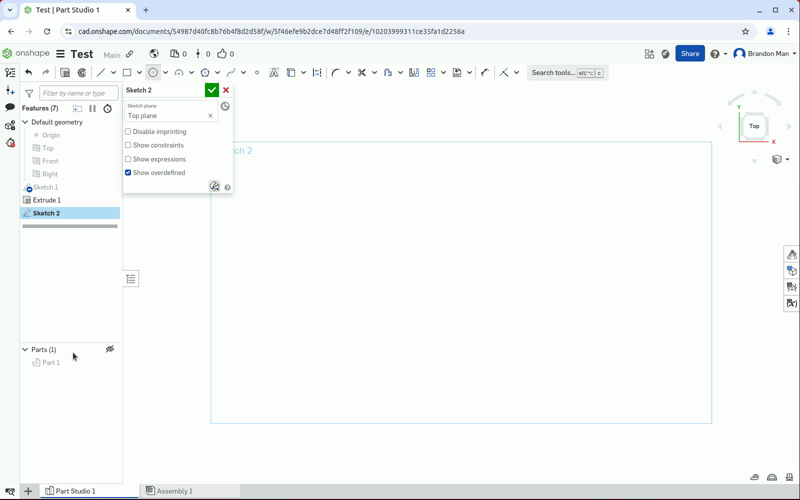
mouse_move(461, 282)
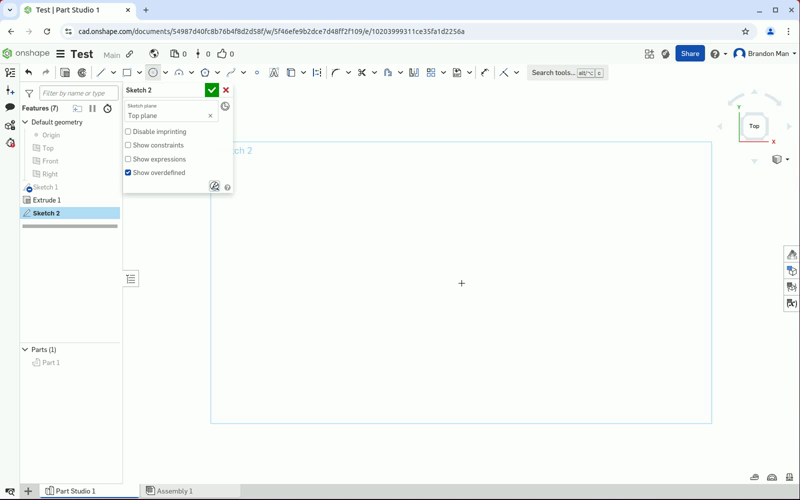
click(461, 282)
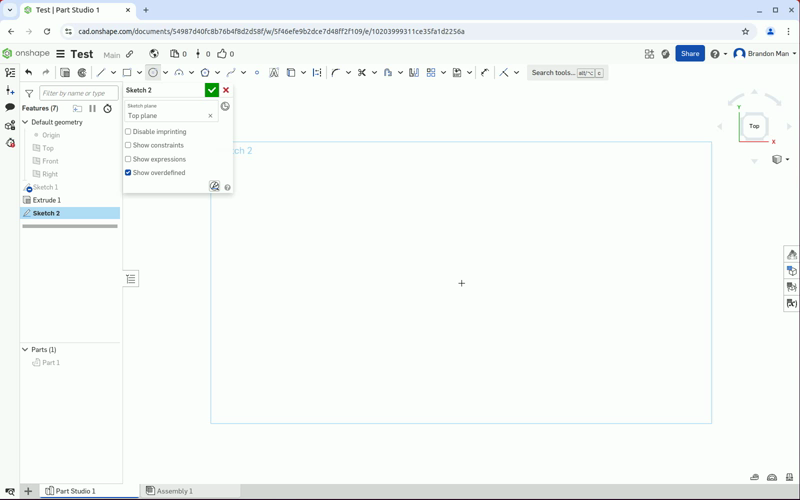
key_up(shift)
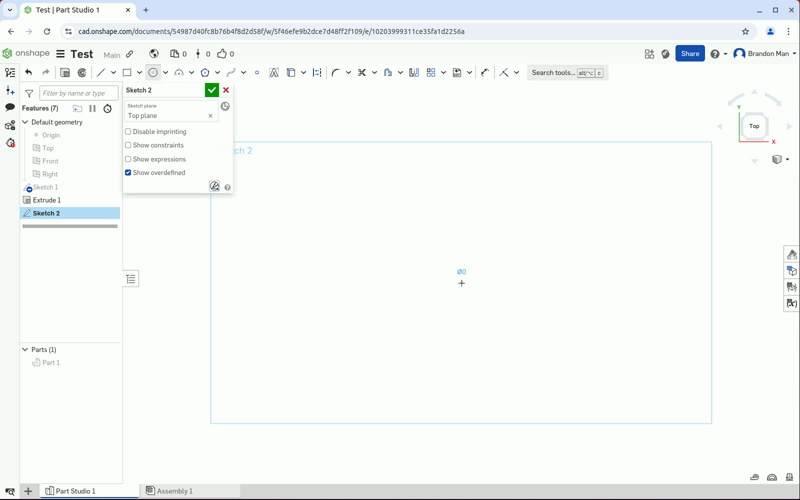
mouse_move(507, 282)
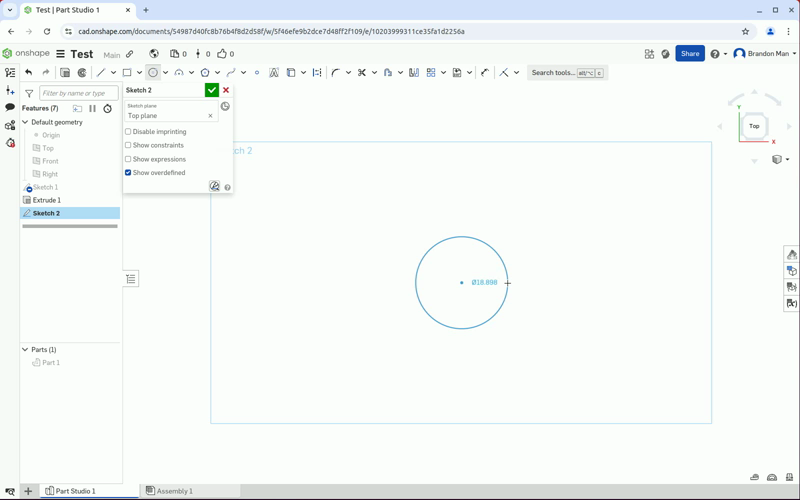
click(507, 282)
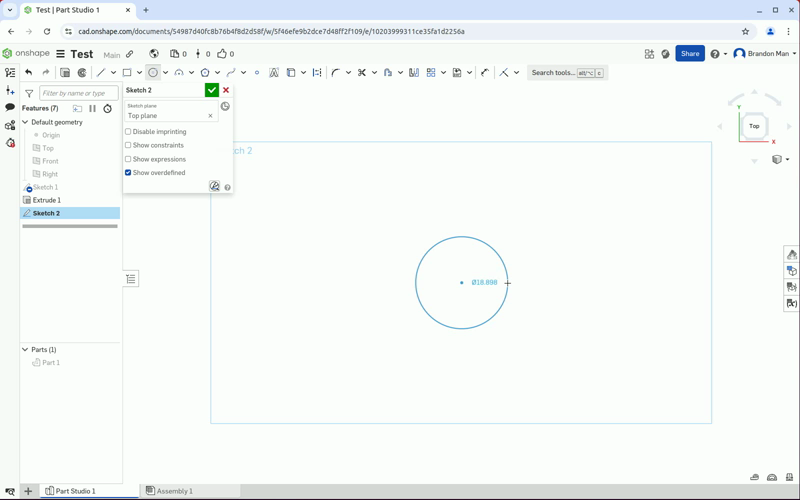
key(esc)
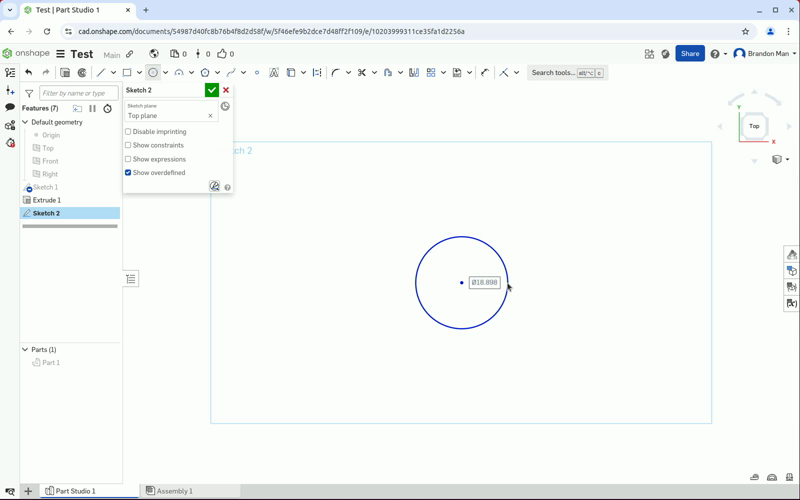
mouse_move(454, 295)
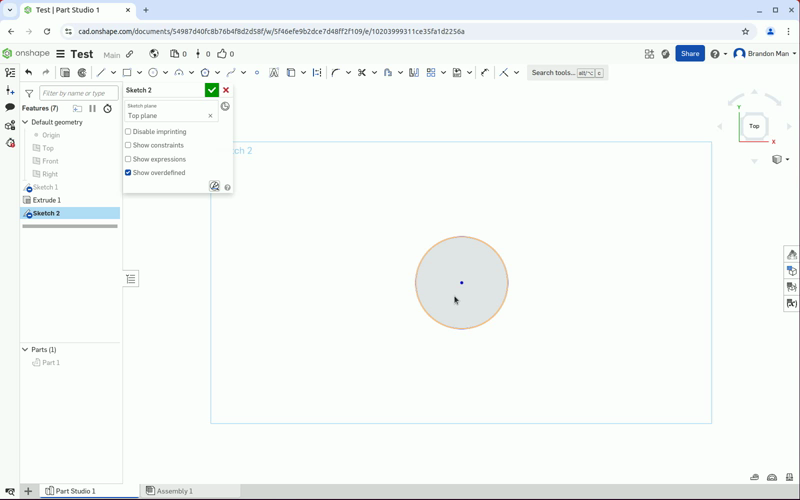
click(454, 295)
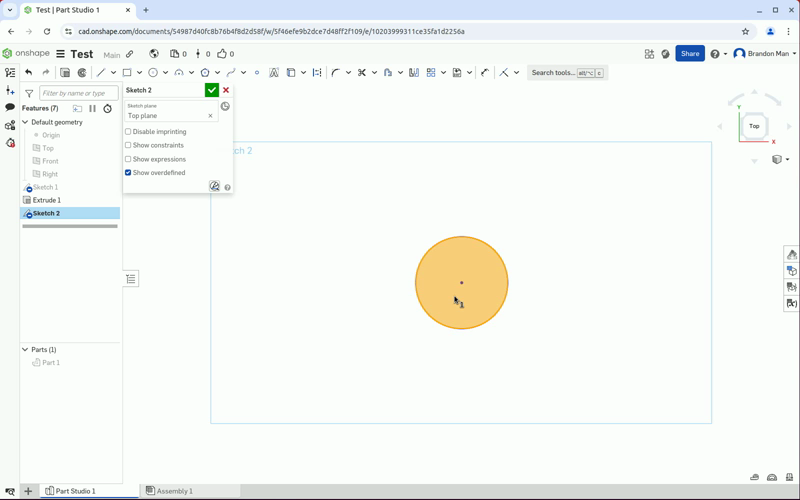
mouse_move(73, 352)
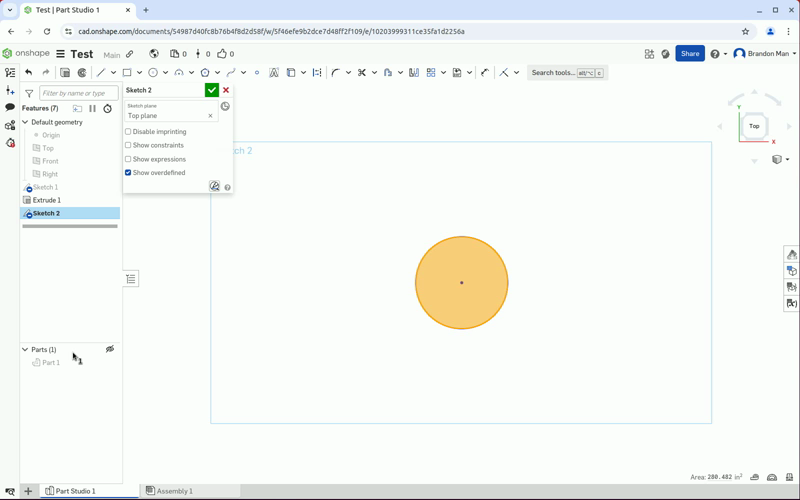
key(shift+y)
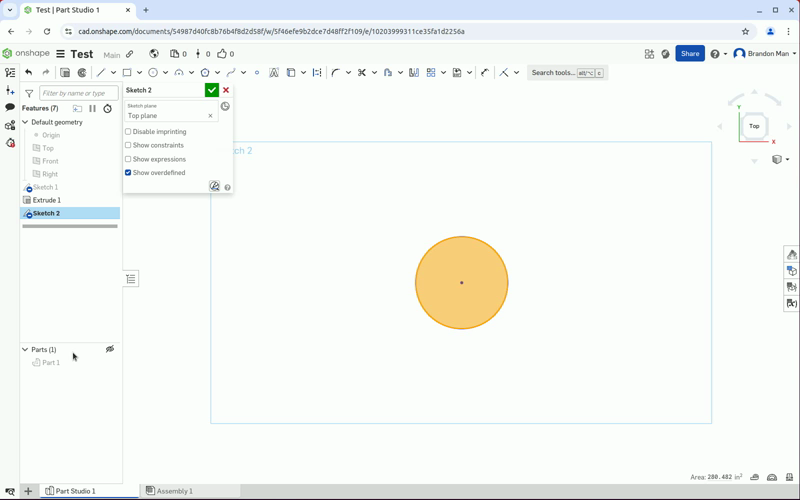
key(shift+e)
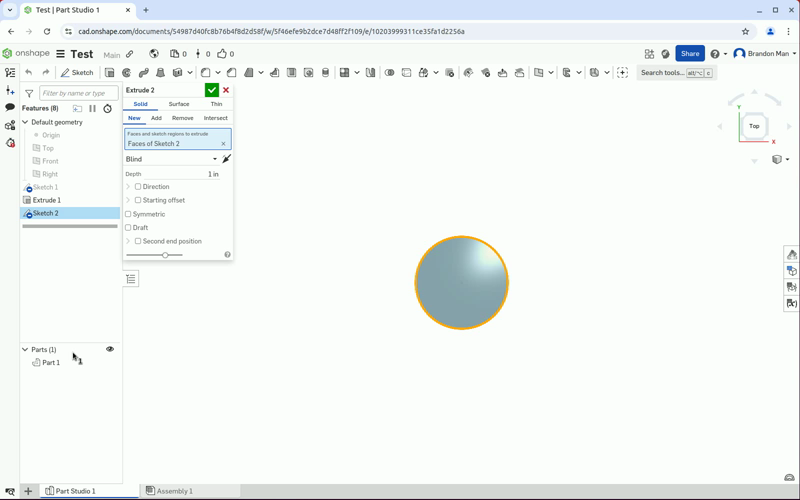
mouse_move(143, 106)
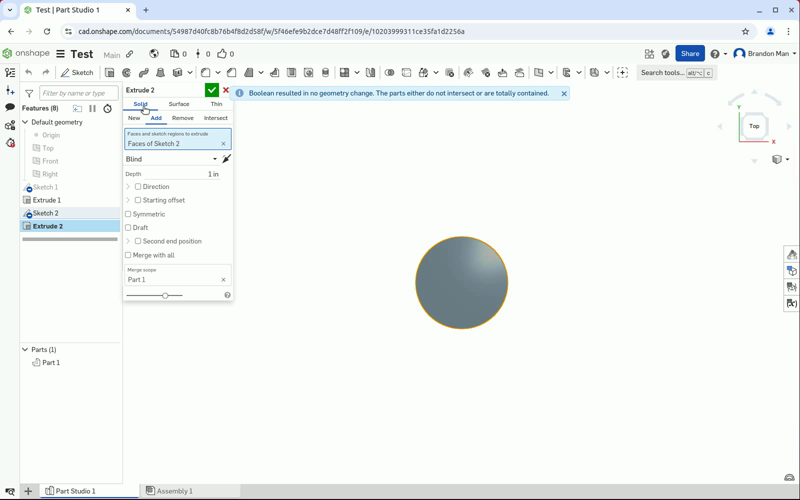
click(143, 106)
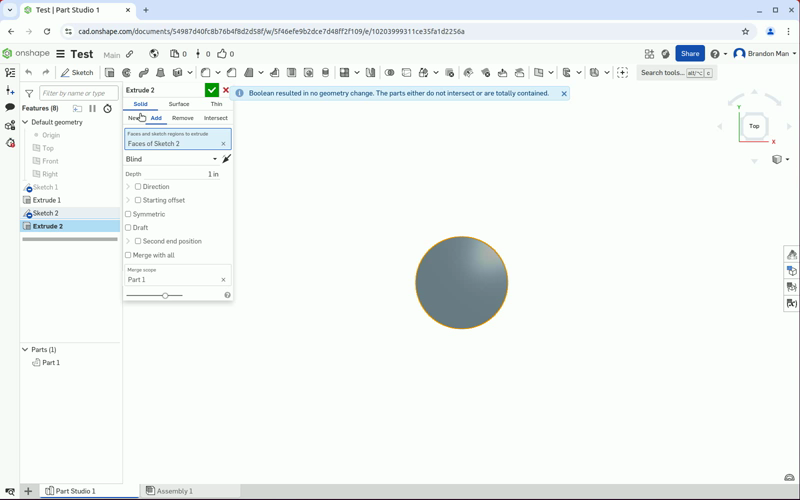
mouse_move(137, 120)
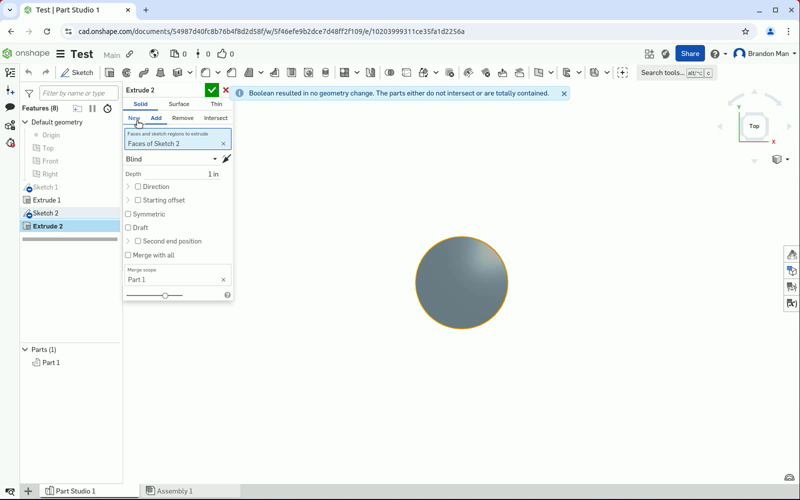
click(137, 120)
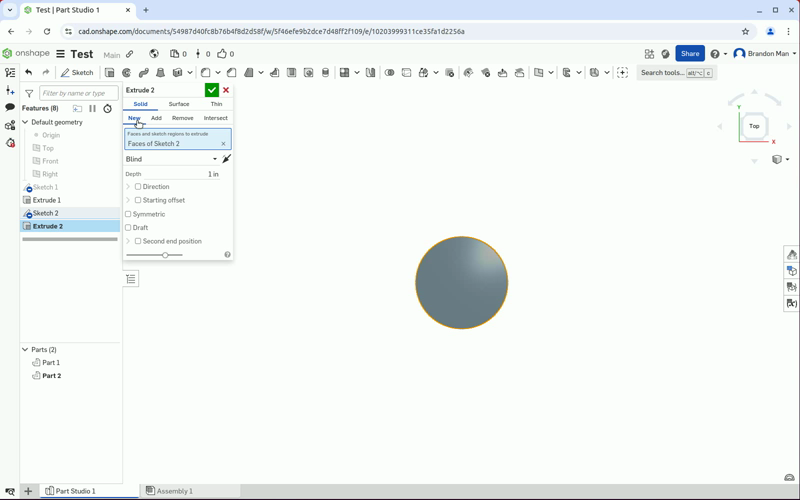
key(tab, 4)
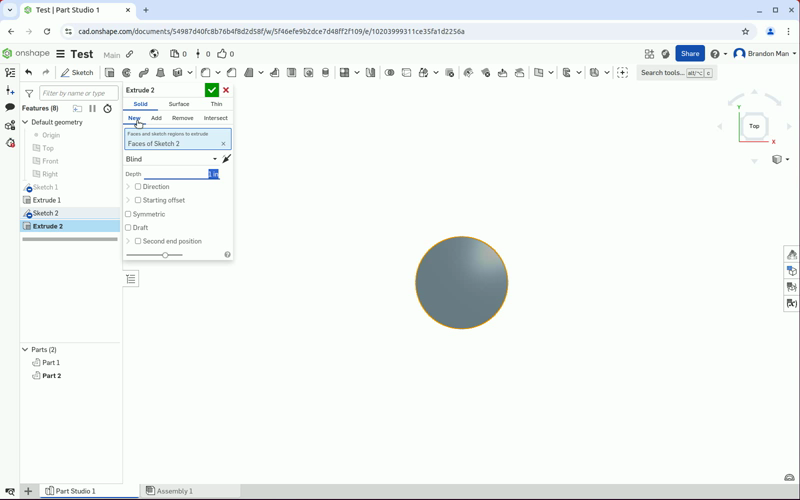
text(23.108)
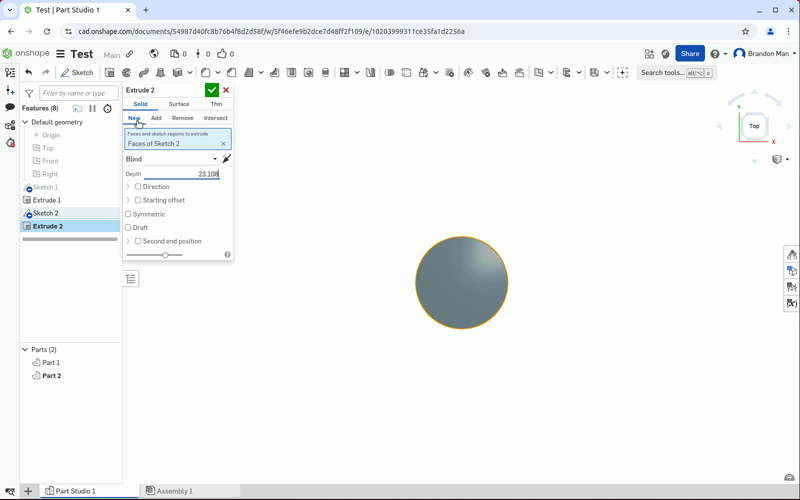
key(enter)
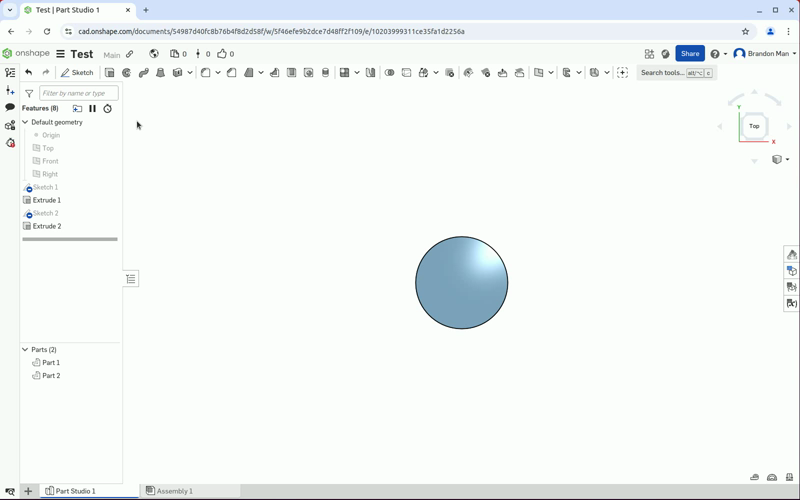
key(shift+h)
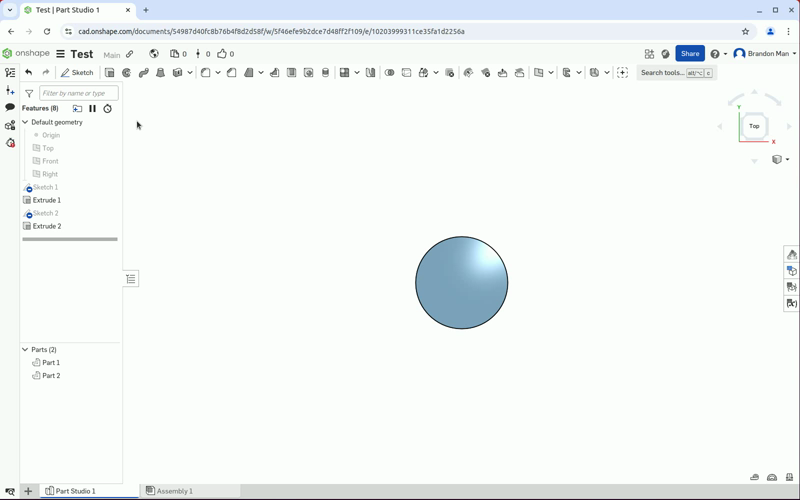
key(shift+h)
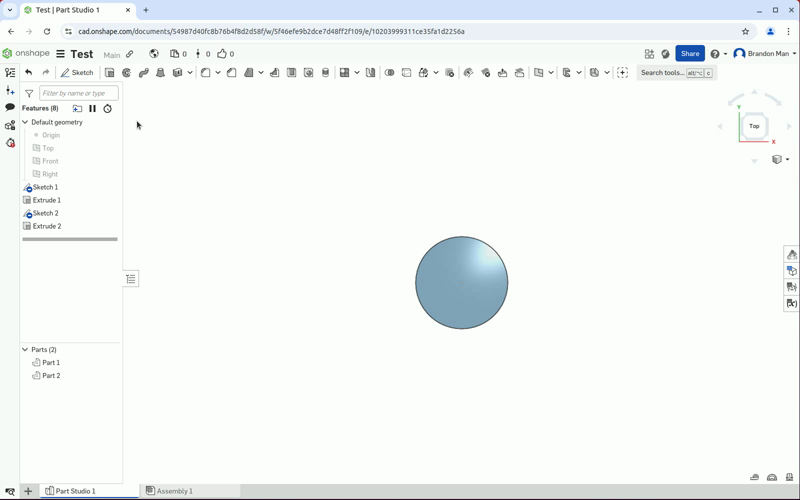
key(shift+7)
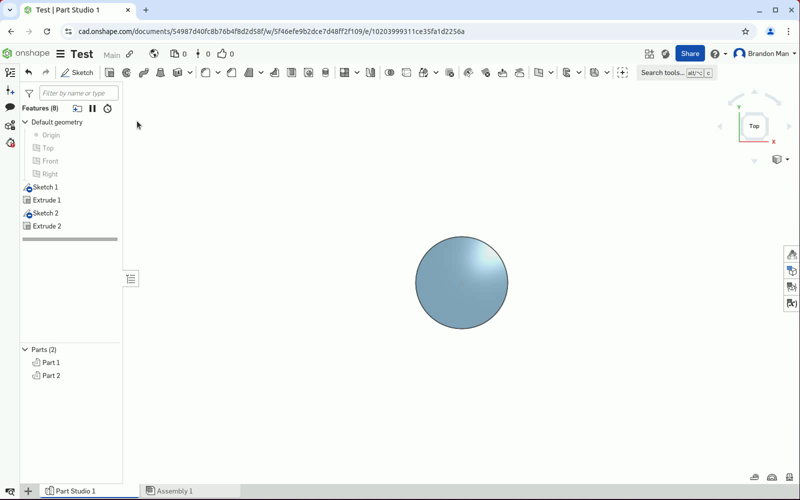
key(up, 3)
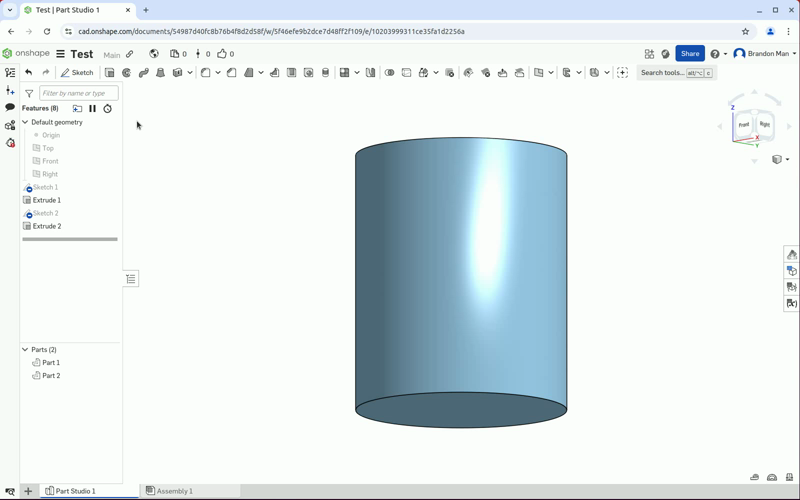
key(left, 3)
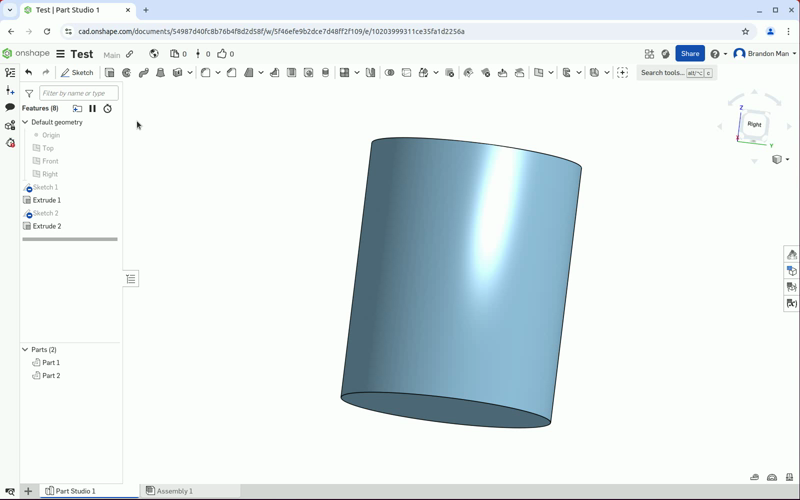
key(right, 3)
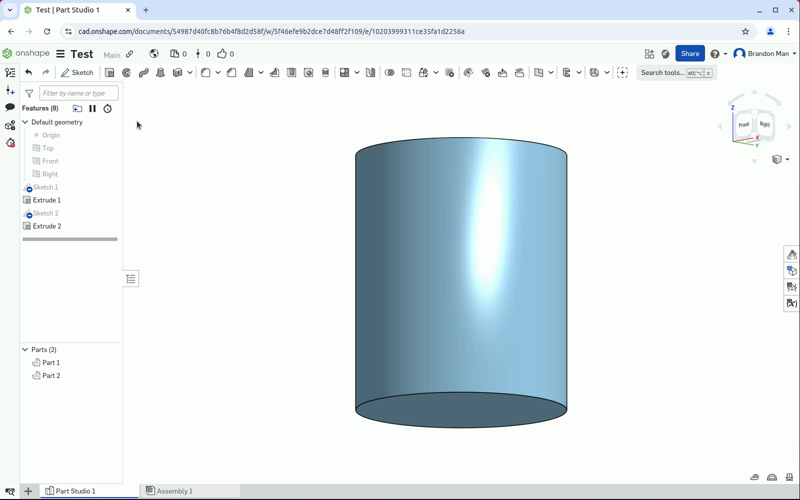
key(down, 3)
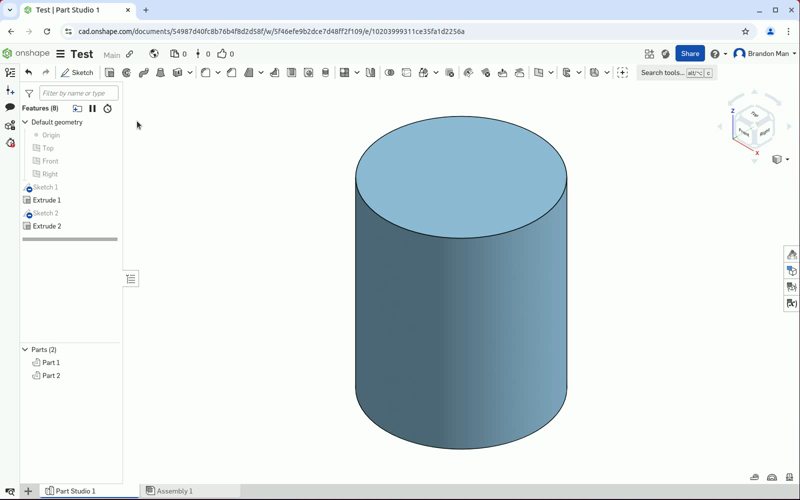
mouse_move(73, 189)
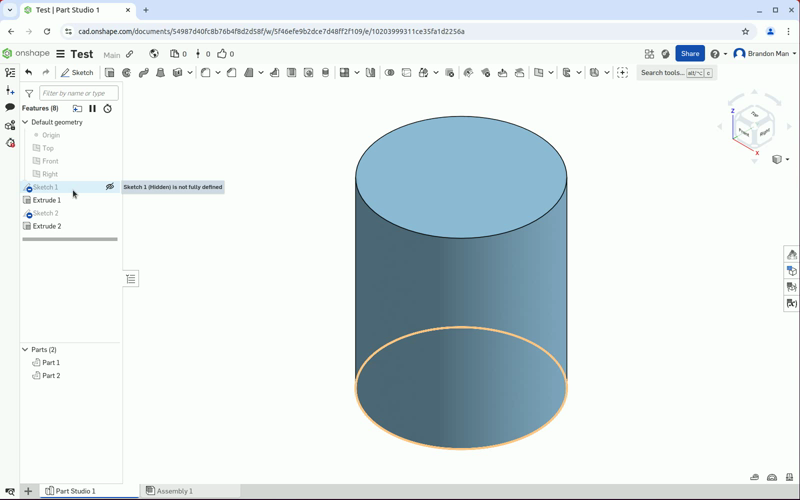
click(73, 189)